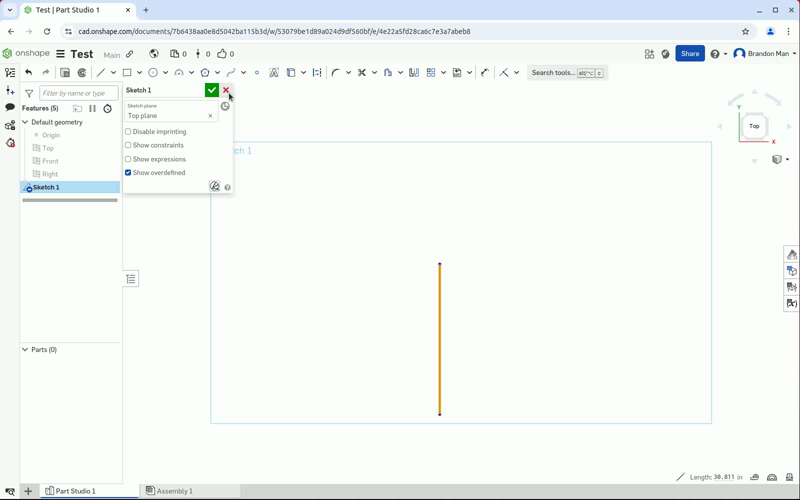
key(shift+h)
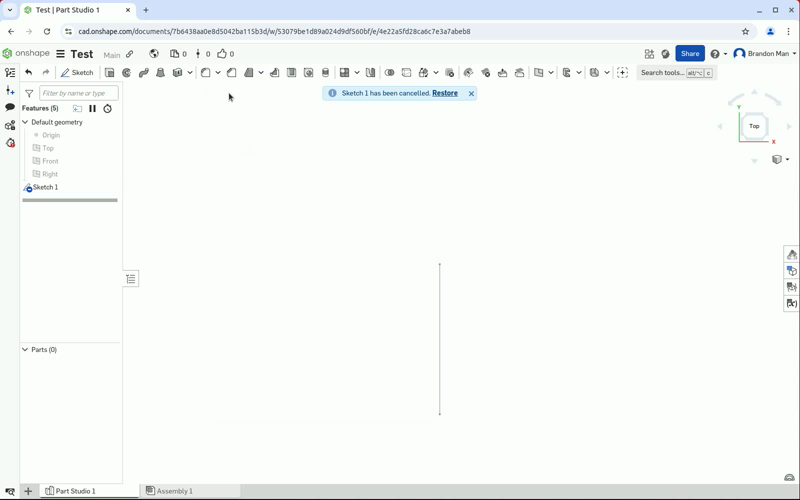
key(shift+s)
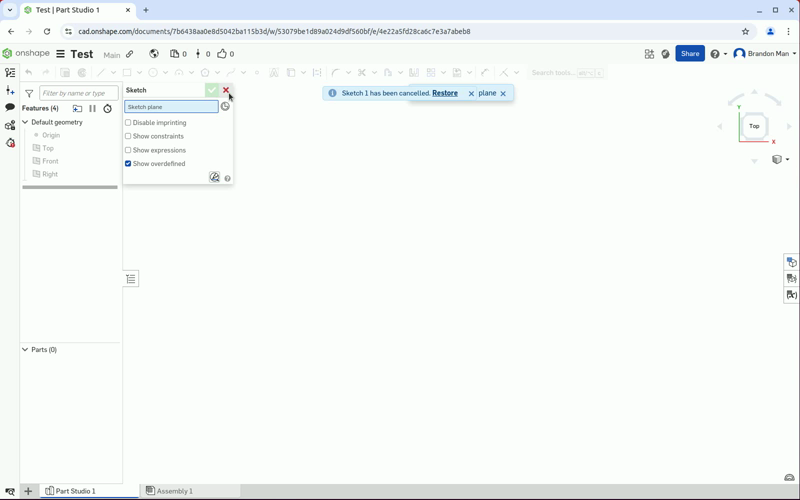
mouse_move(73, 150)
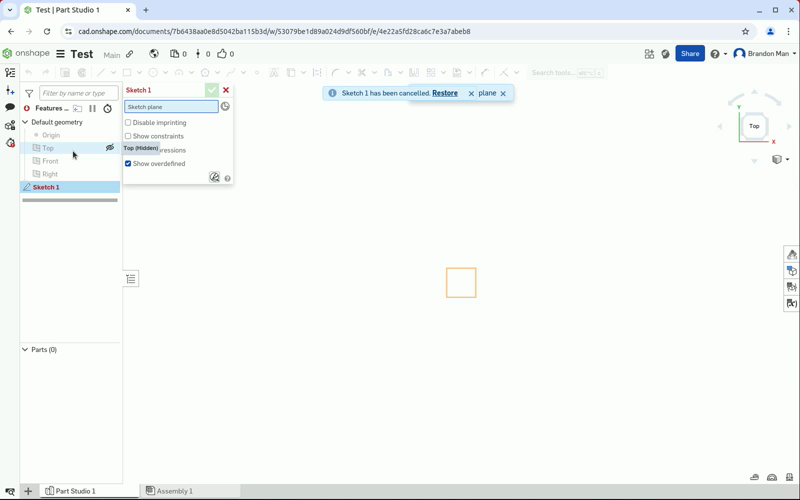
click(73, 150)
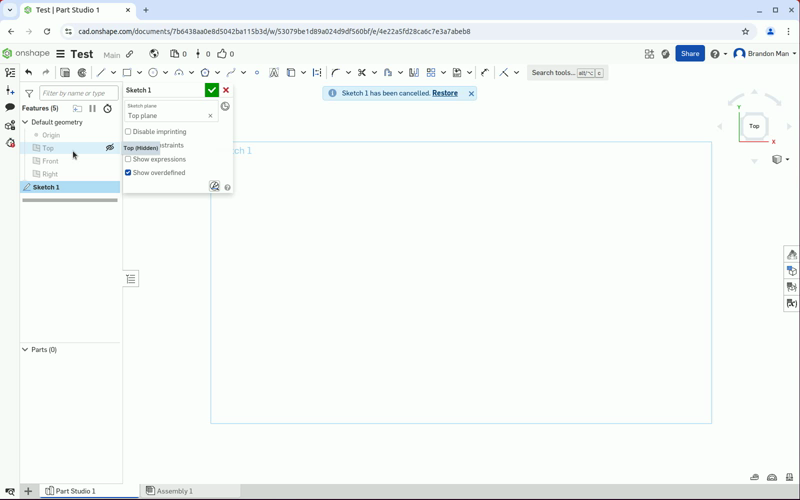
mouse_move(73, 352)
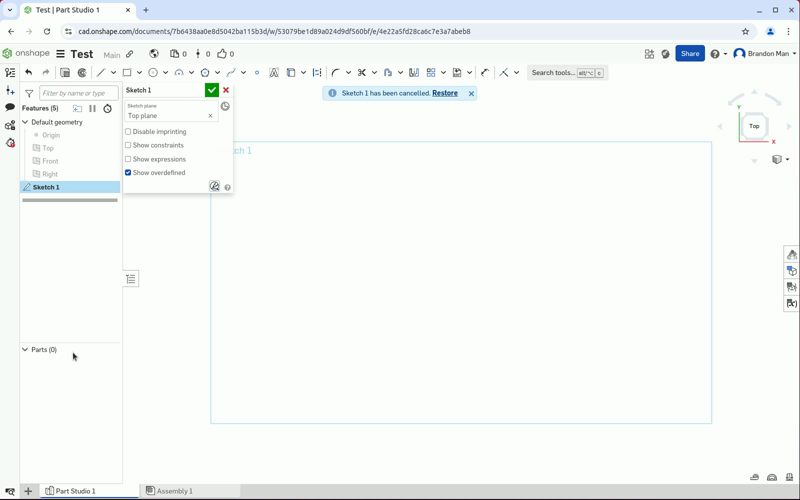
key(y)
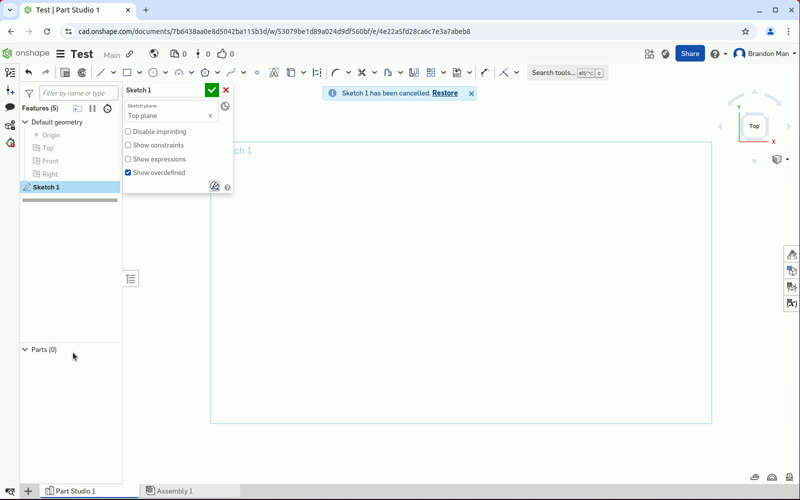
key(c)
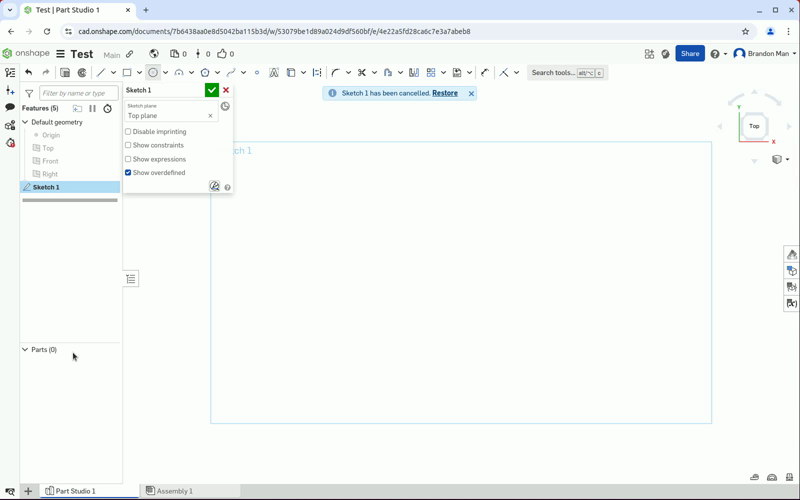
key_down(shift)
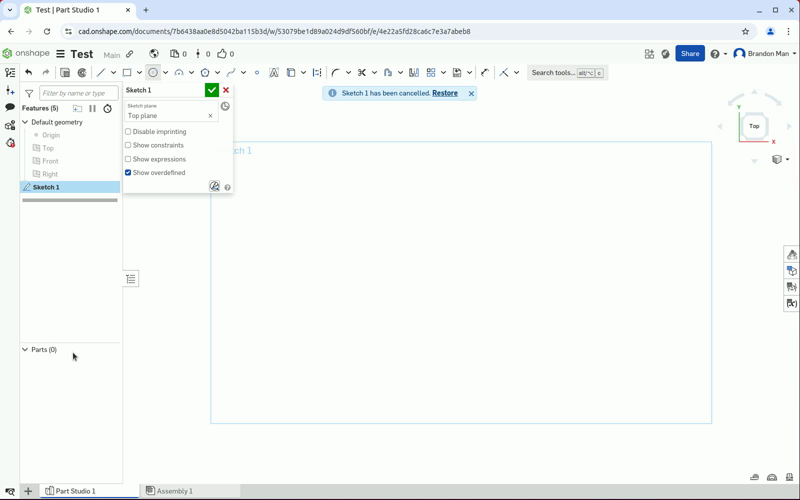
mouse_move(460, 282)
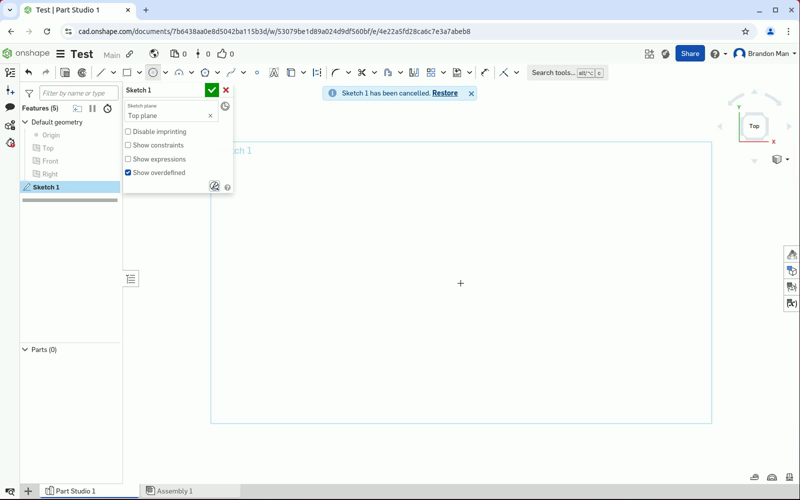
click(460, 282)
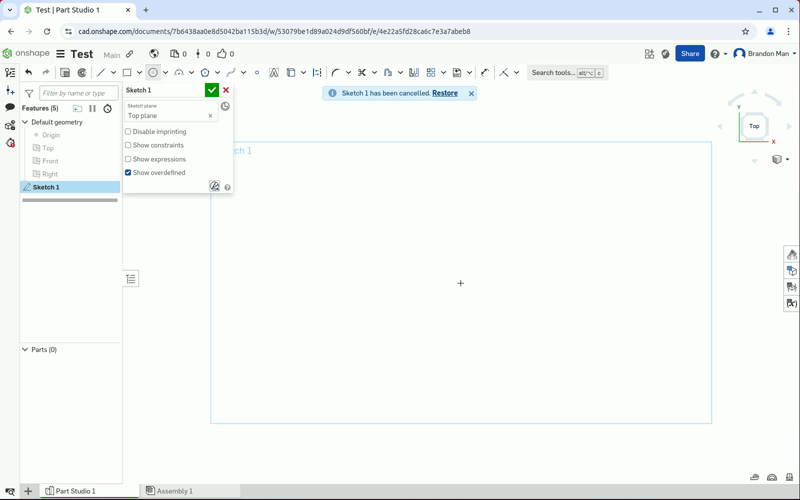
key_up(shift)
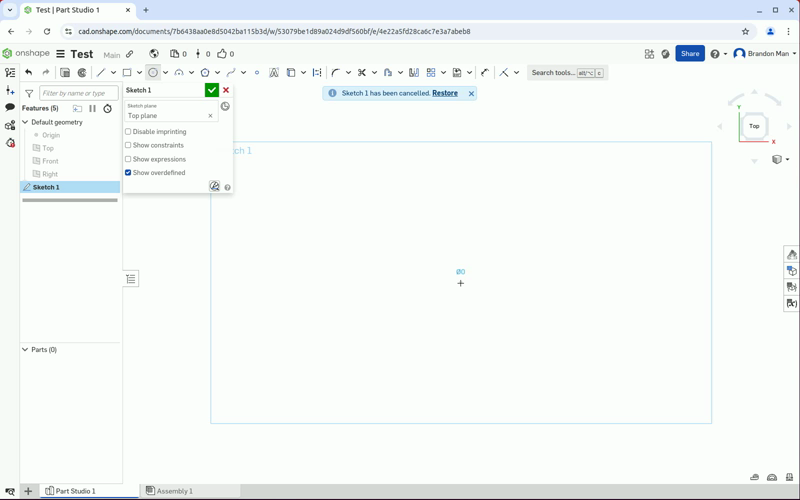
mouse_move(533, 282)
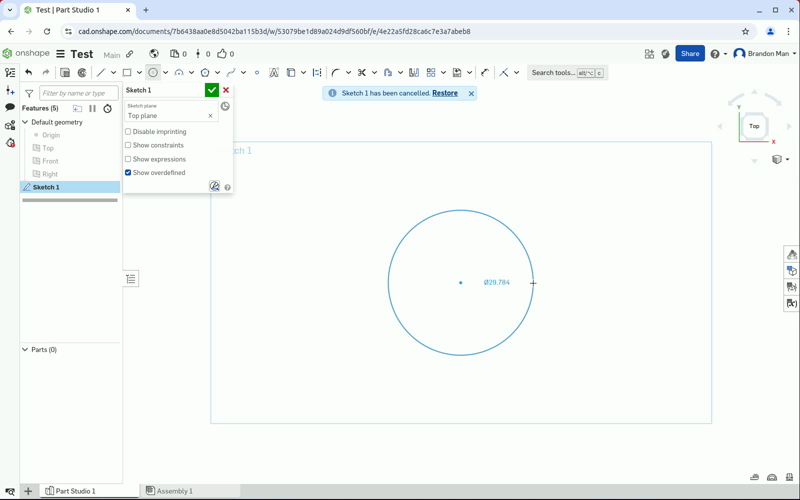
click(533, 282)
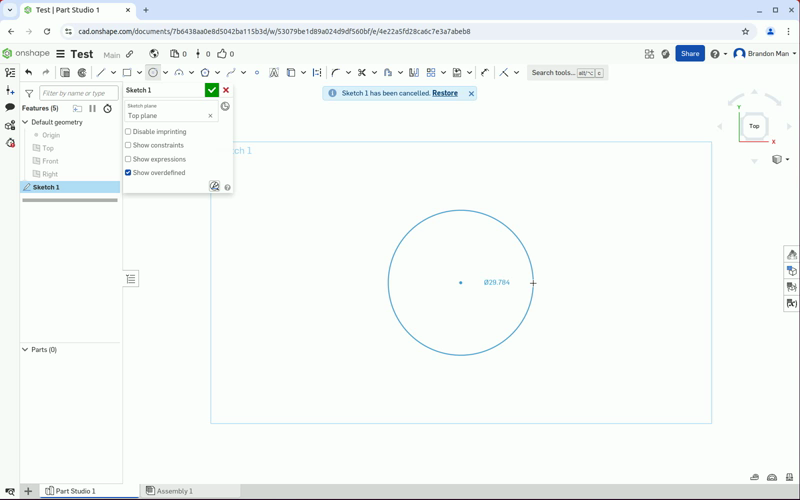
key(esc)
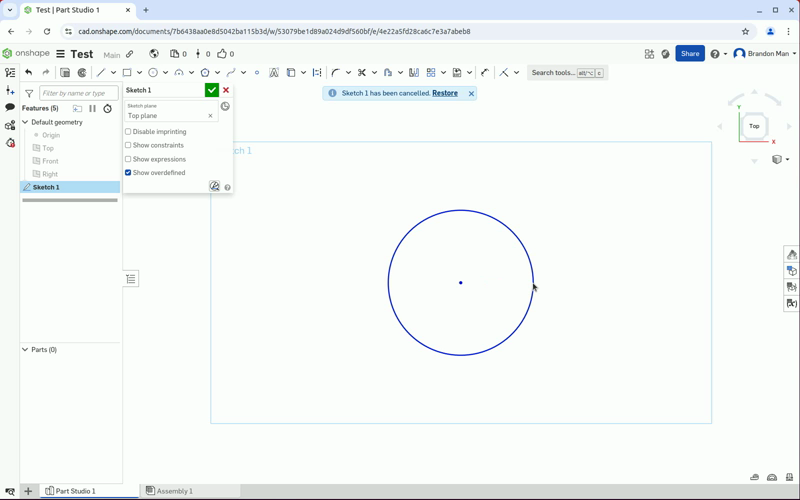
mouse_move(469, 321)
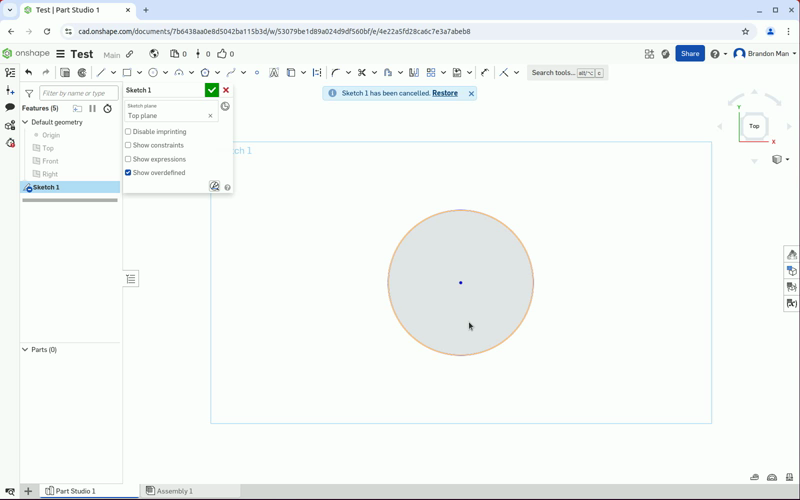
click(469, 321)
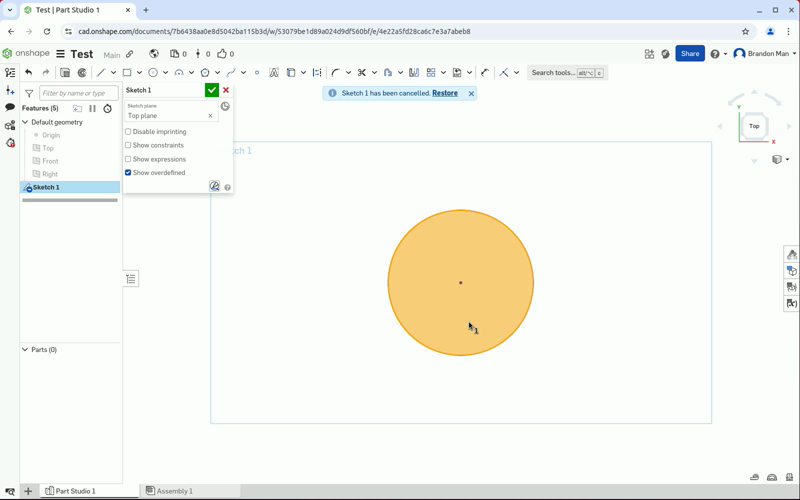
mouse_move(73, 352)
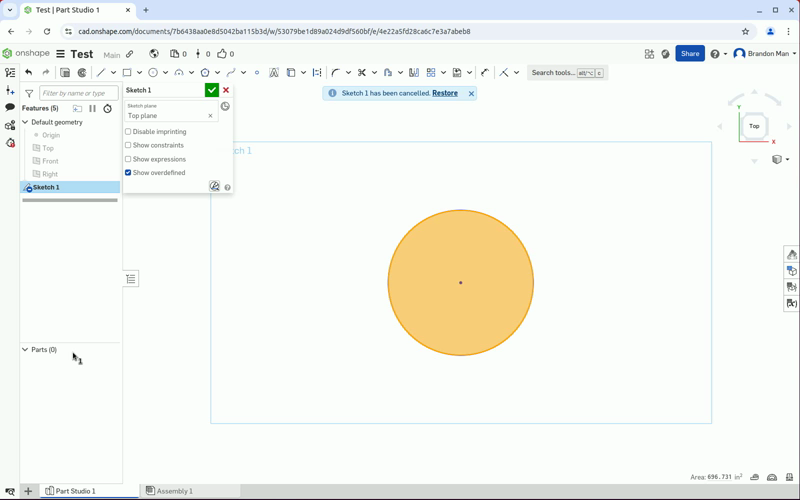
key(shift+y)
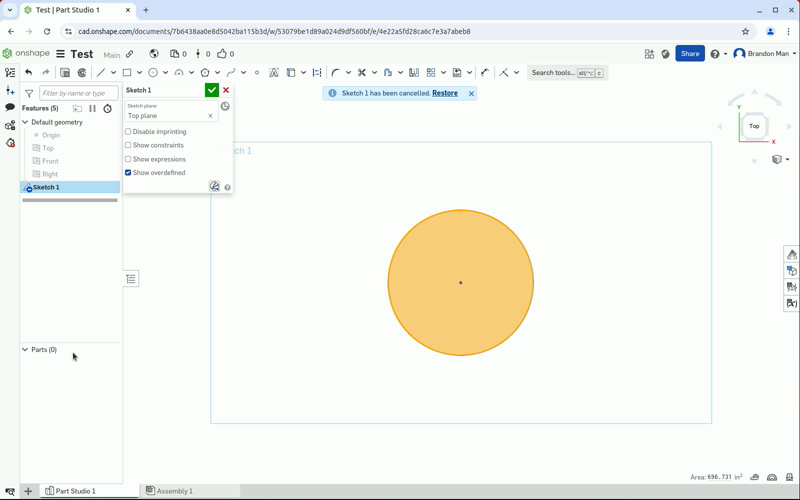
key(shift+e)
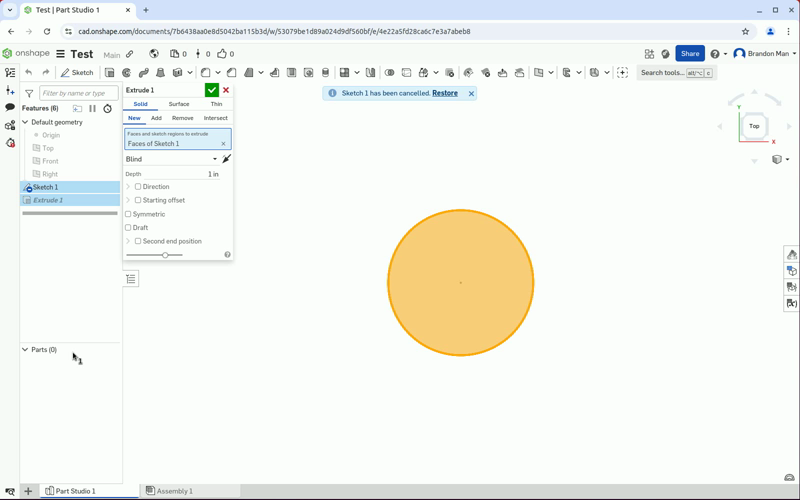
mouse_move(143, 106)
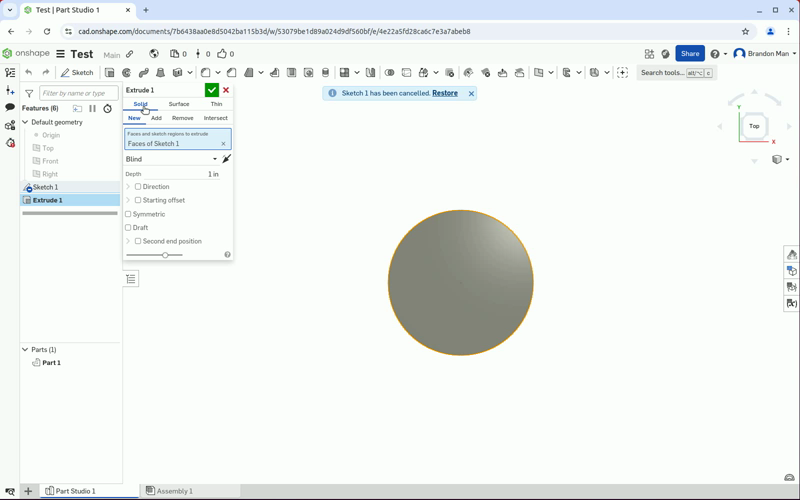
click(143, 106)
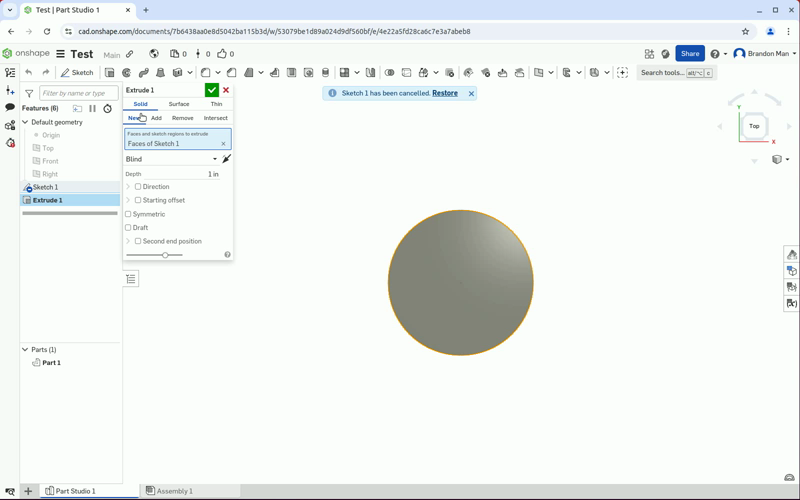
mouse_move(137, 120)
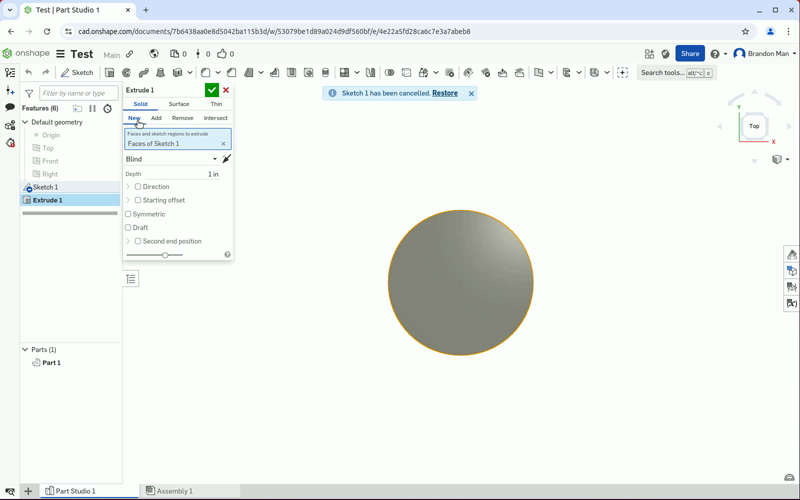
click(137, 120)
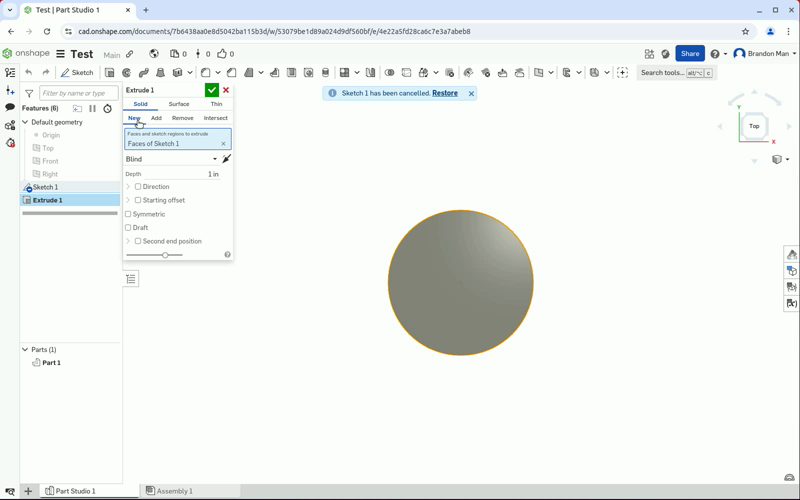
key(tab, 4)
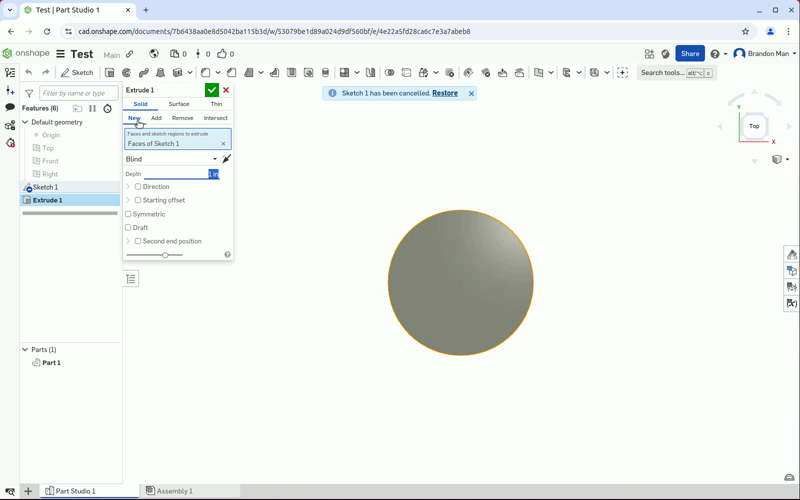
text(8.184)
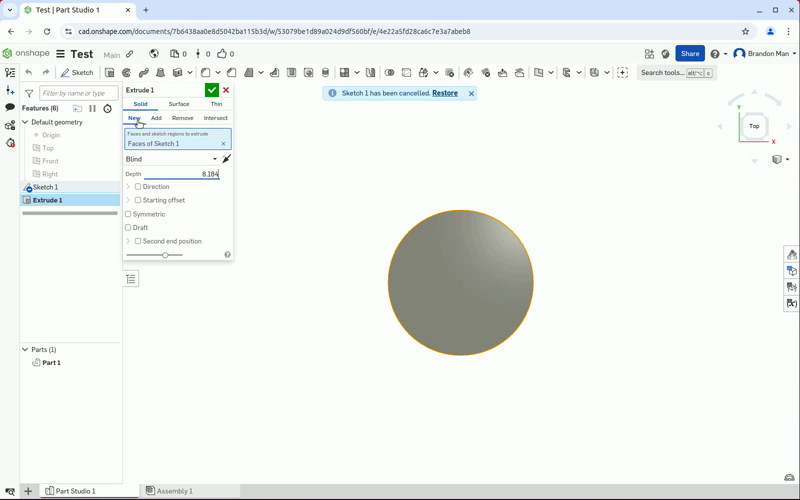
key(enter)
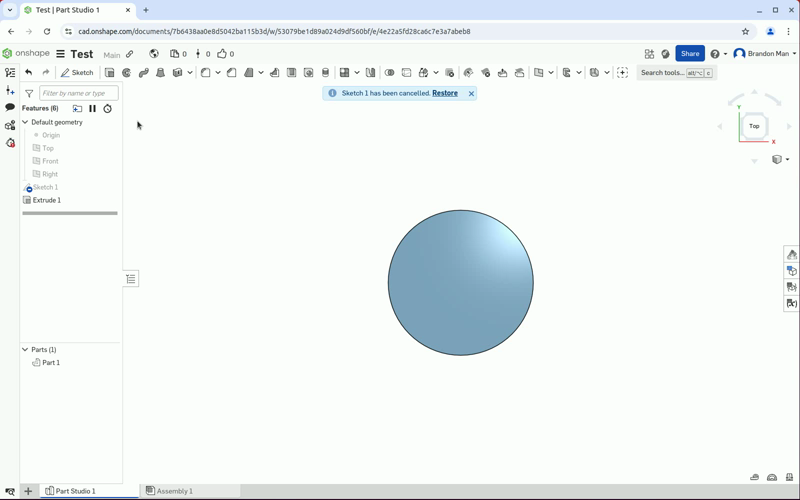
key(shift+h)
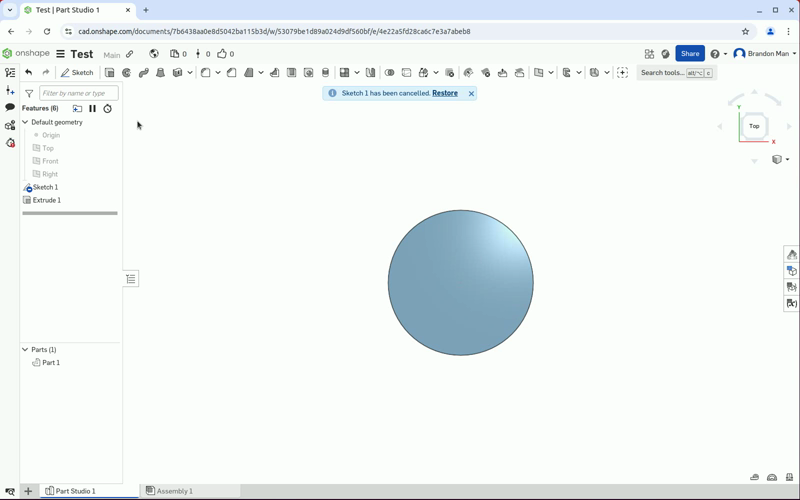
key(shift+h)
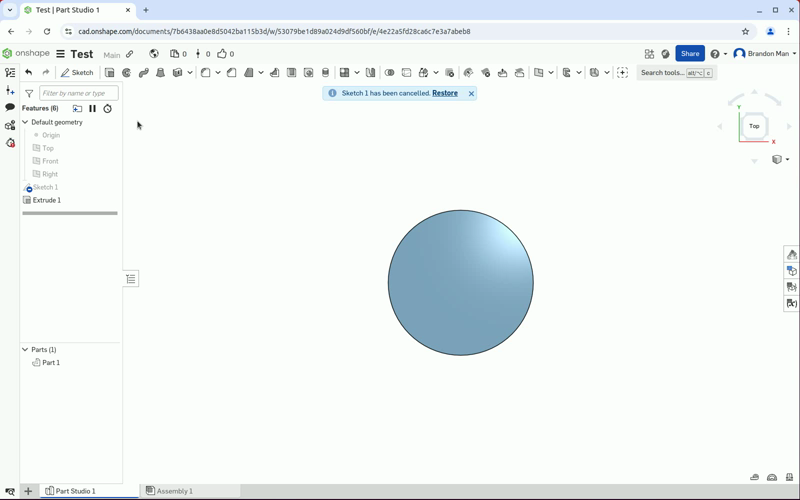
mouse_move(73, 189)
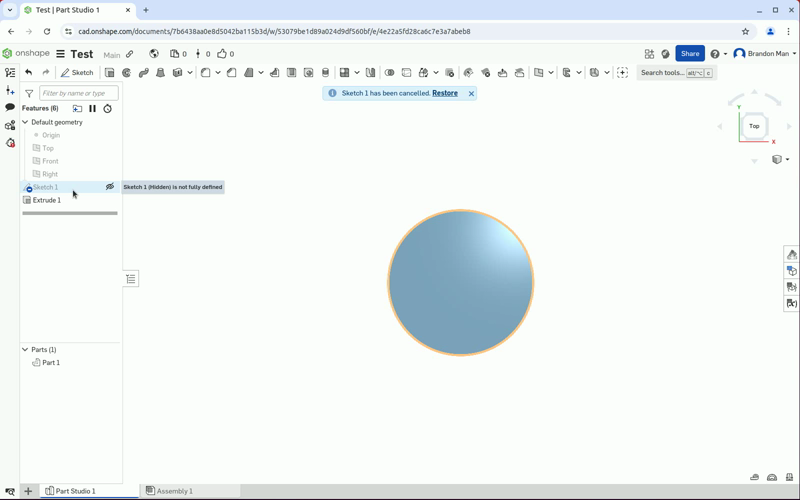
click(73, 189)
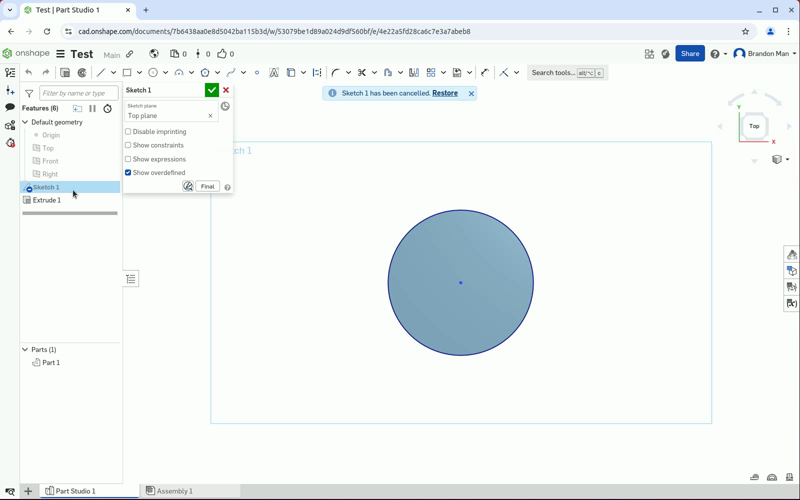
mouse_move(229, 92)
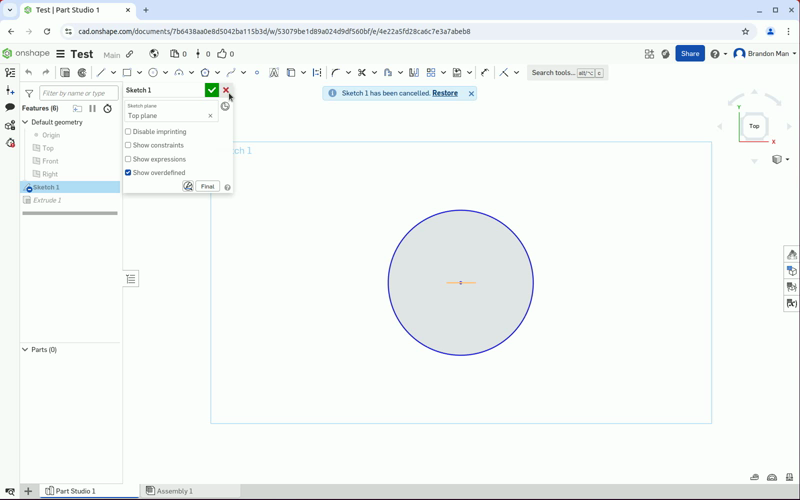
click(229, 92)
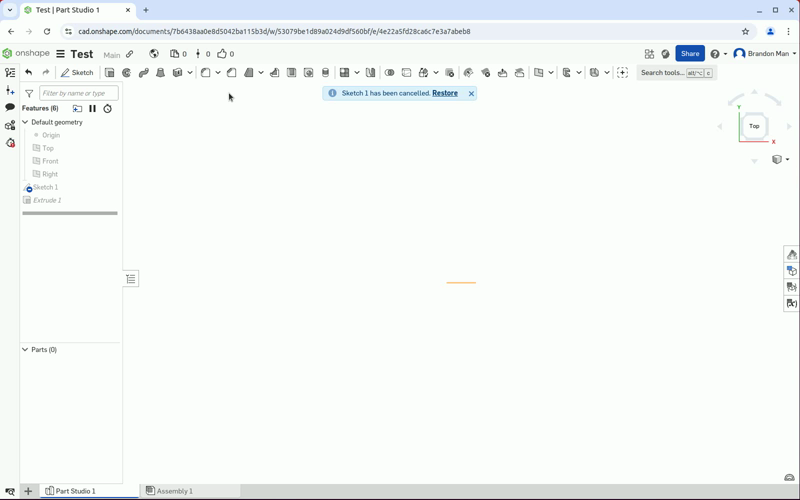
mouse_move(541, 75)
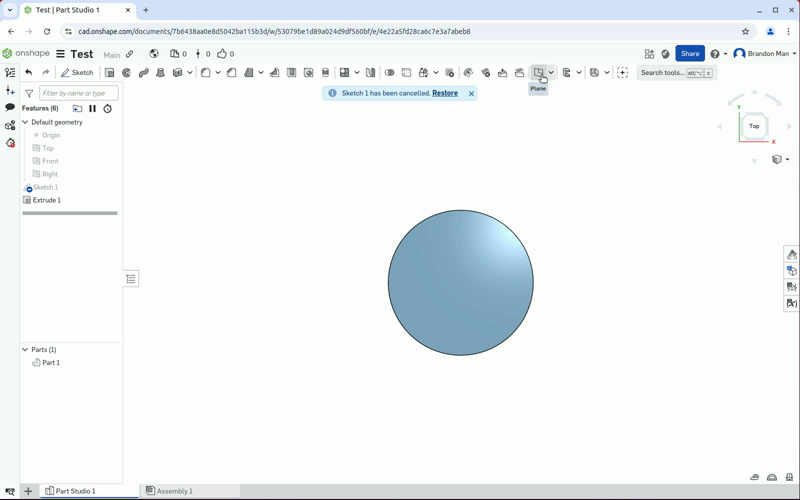
click(541, 75)
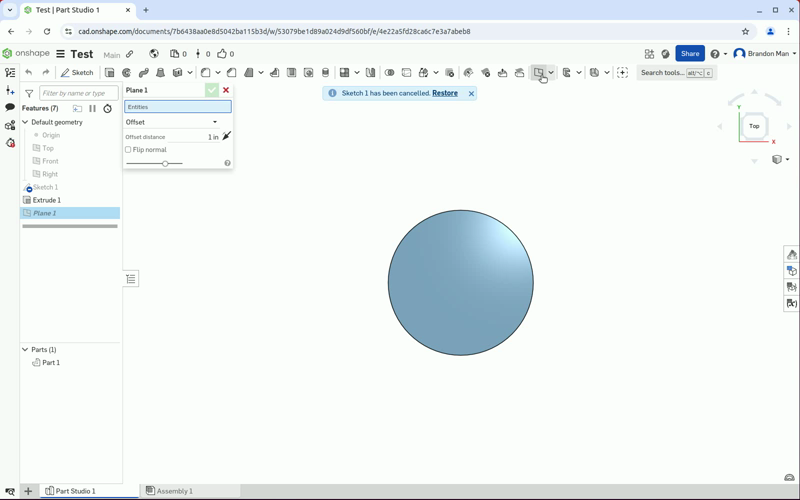
mouse_move(73, 150)
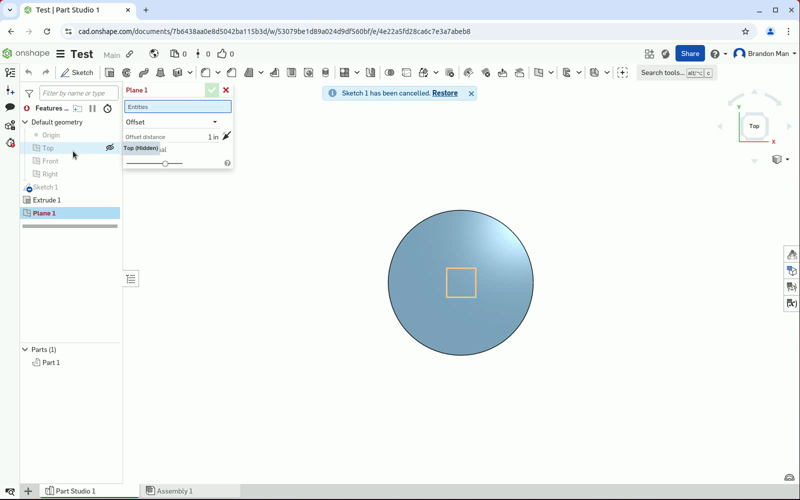
click(73, 150)
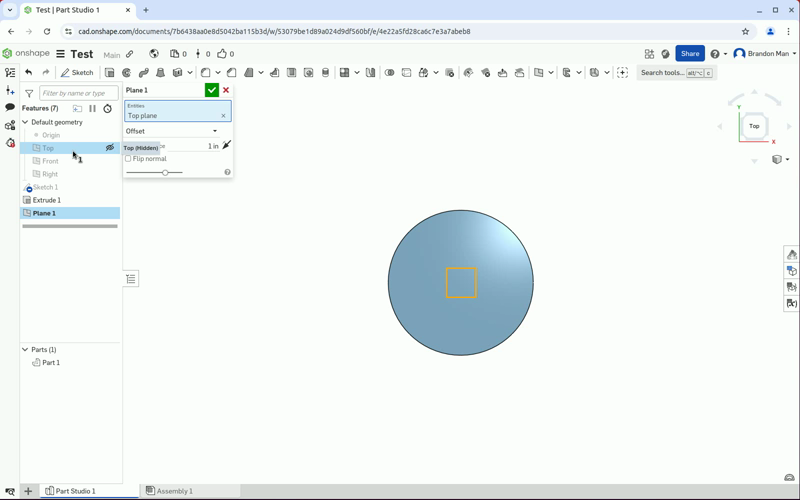
key(tab, 2)
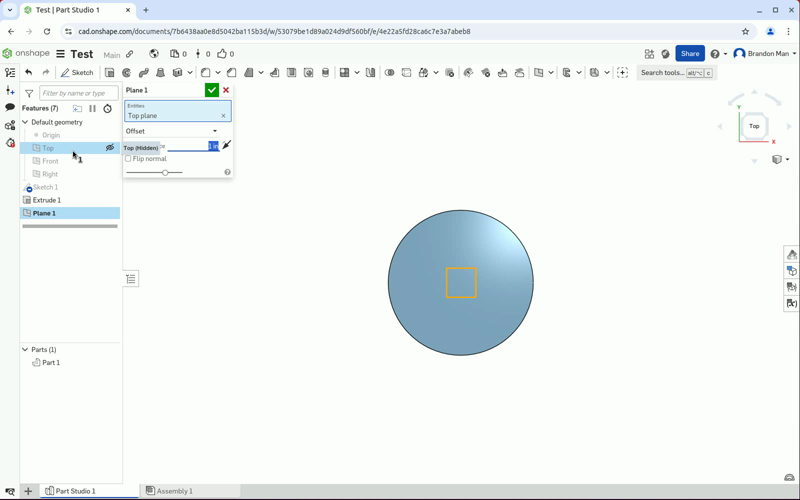
text(8.196)
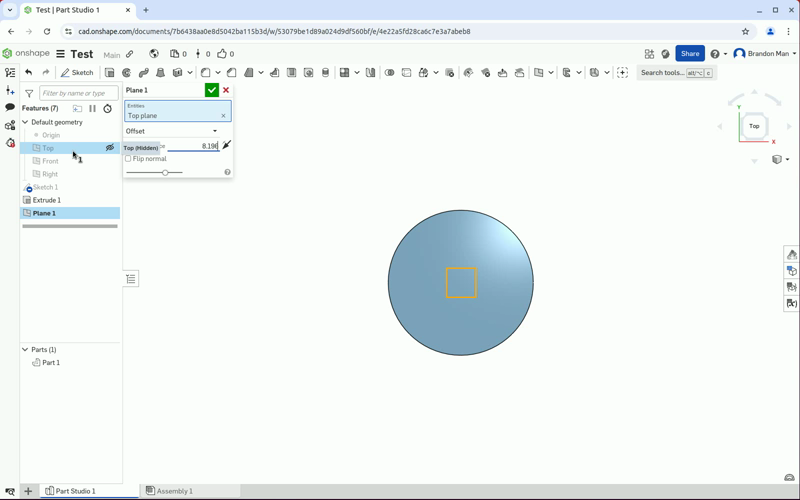
key(enter, 2)
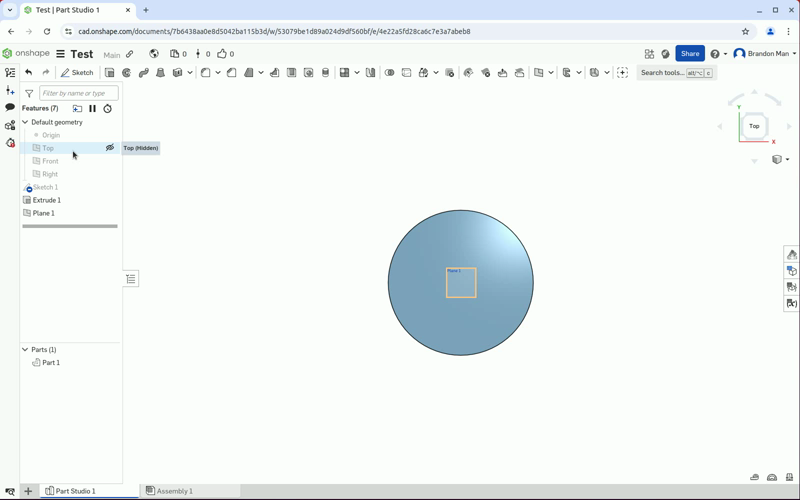
key(shift+s)
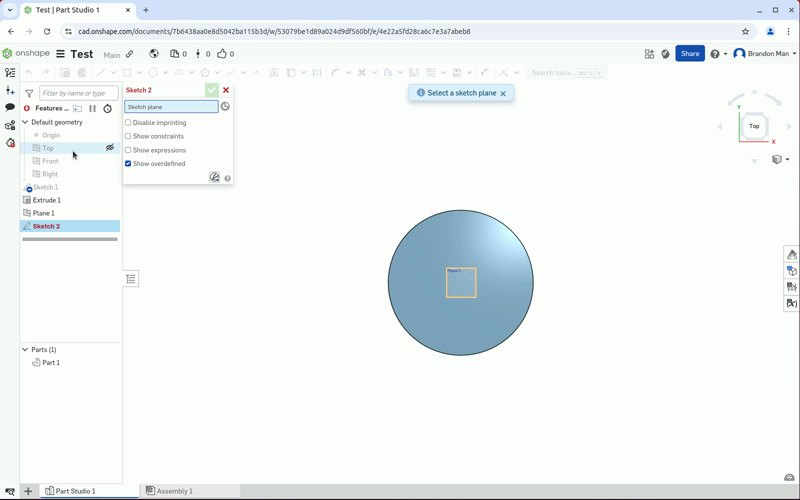
mouse_move(73, 215)
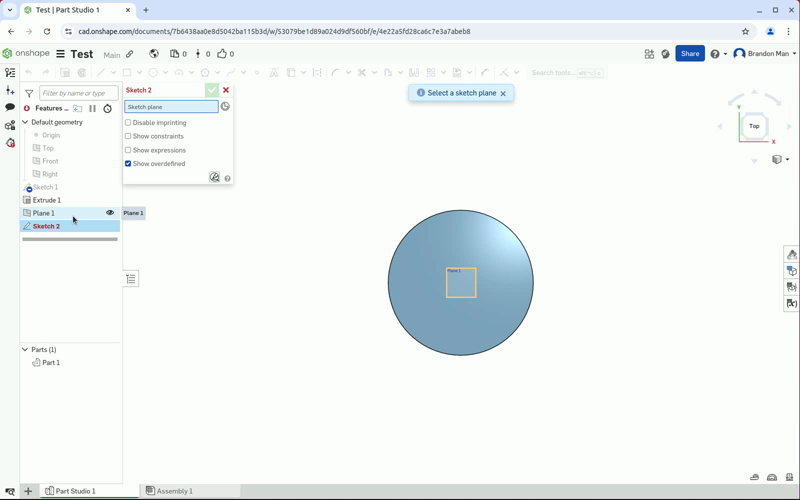
click(73, 215)
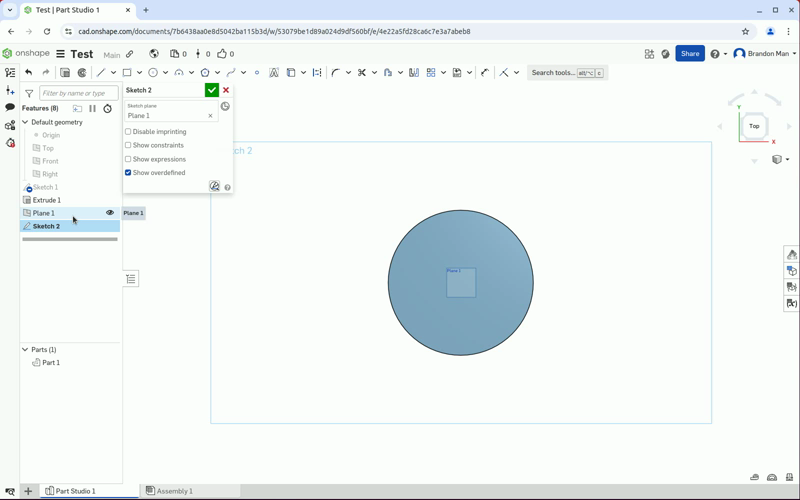
mouse_move(73, 352)
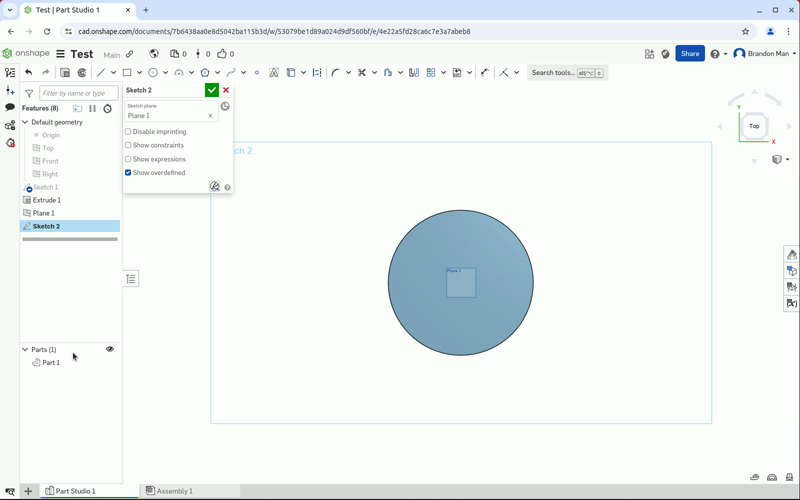
key(y)
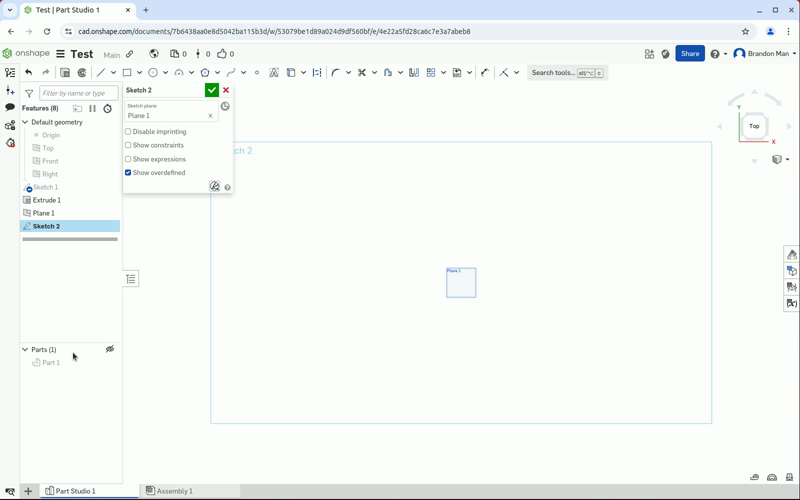
key(c)
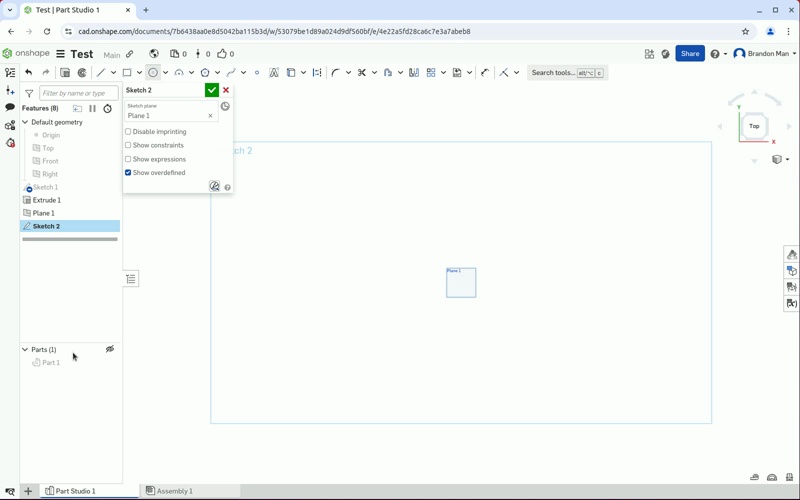
key_down(shift)
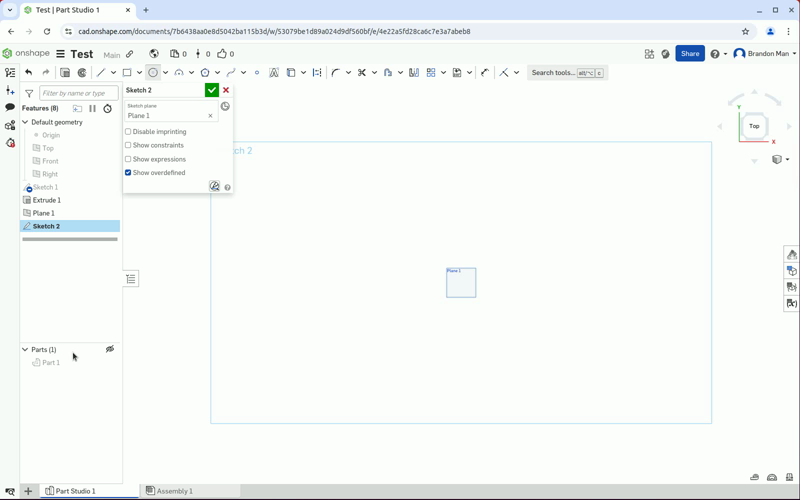
mouse_move(460, 282)
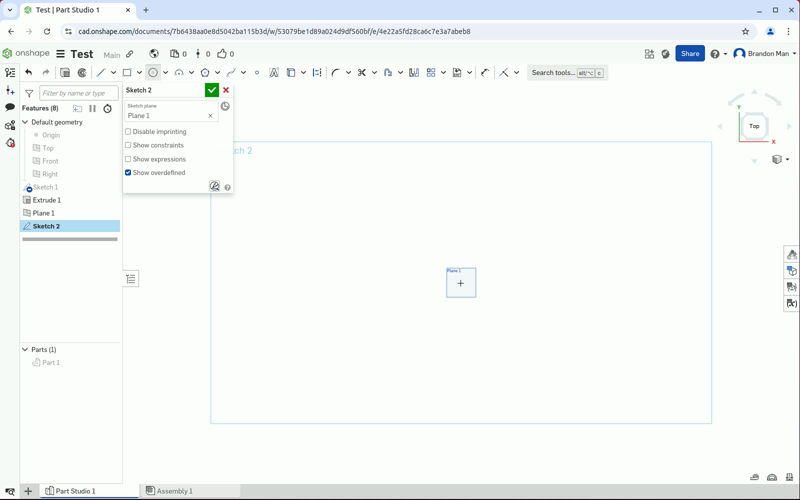
click(460, 282)
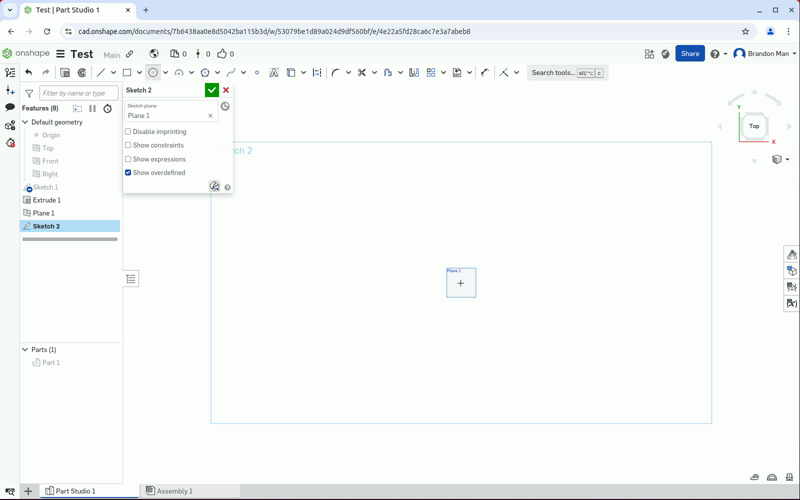
key_up(shift)
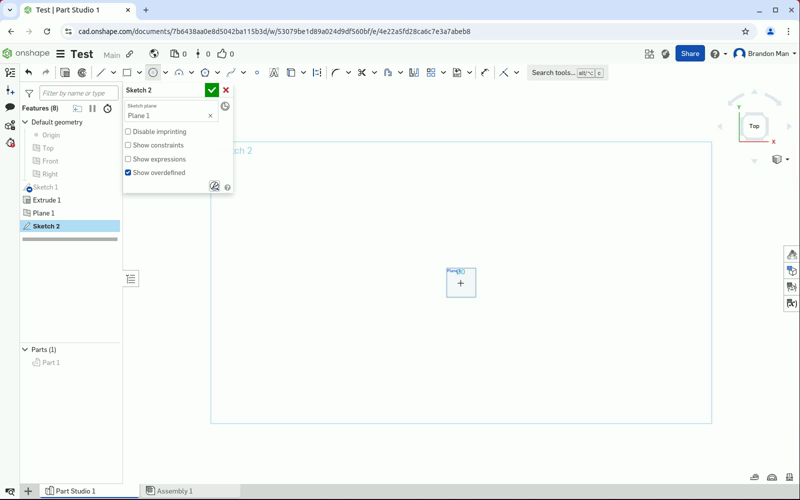
mouse_move(511, 282)
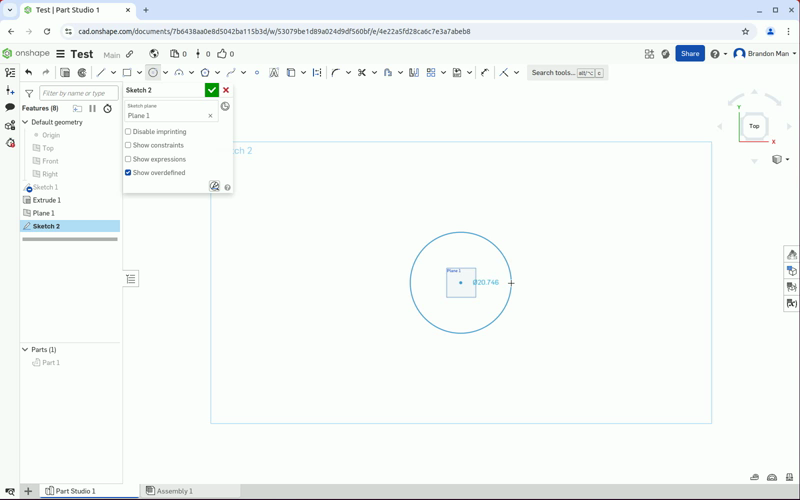
click(511, 282)
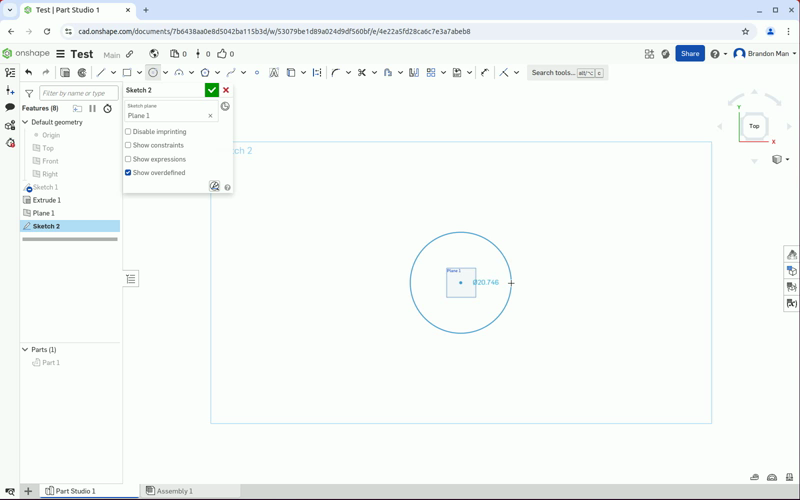
key(esc)
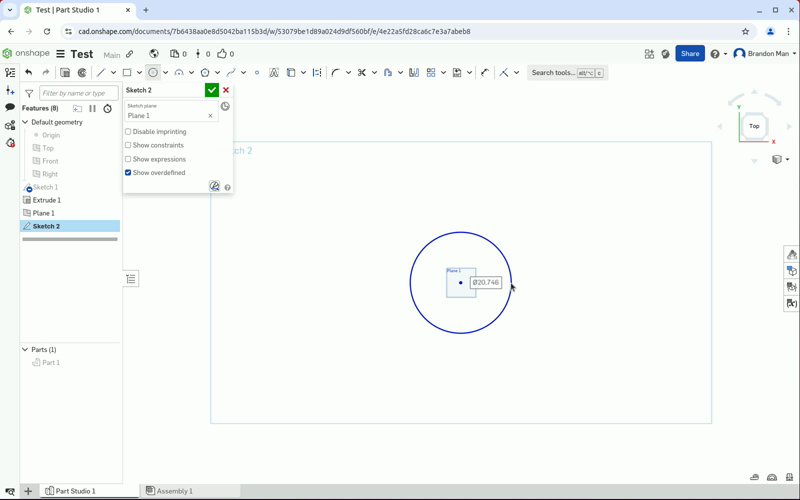
mouse_move(496, 264)
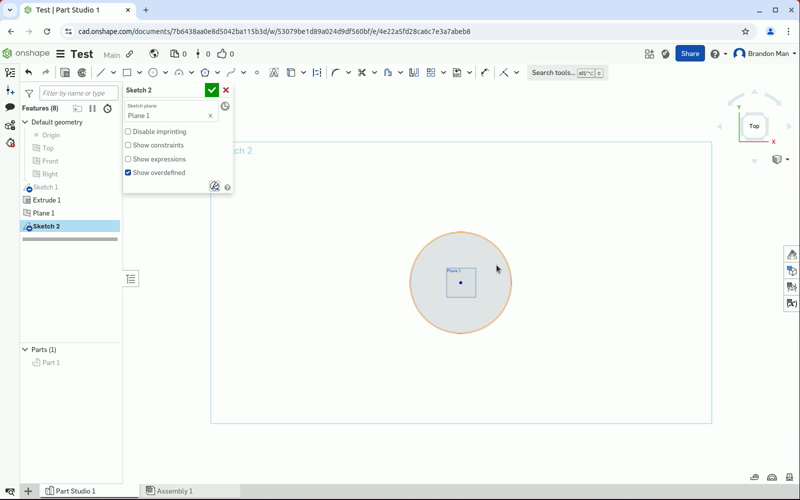
click(496, 264)
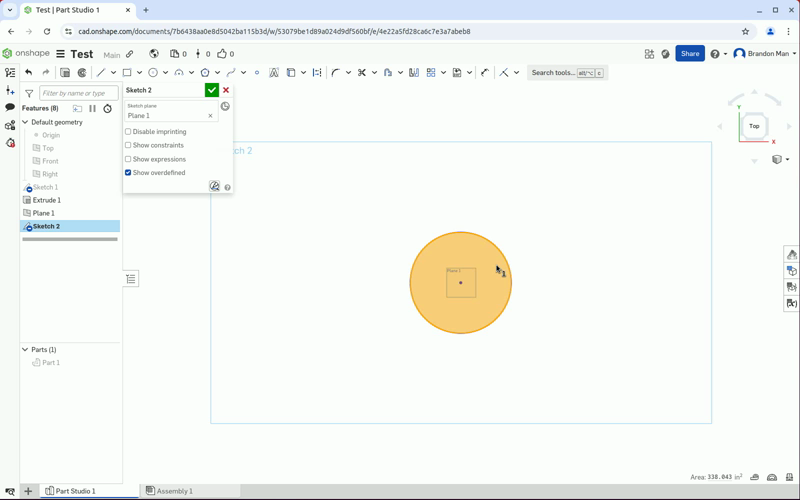
mouse_move(73, 352)
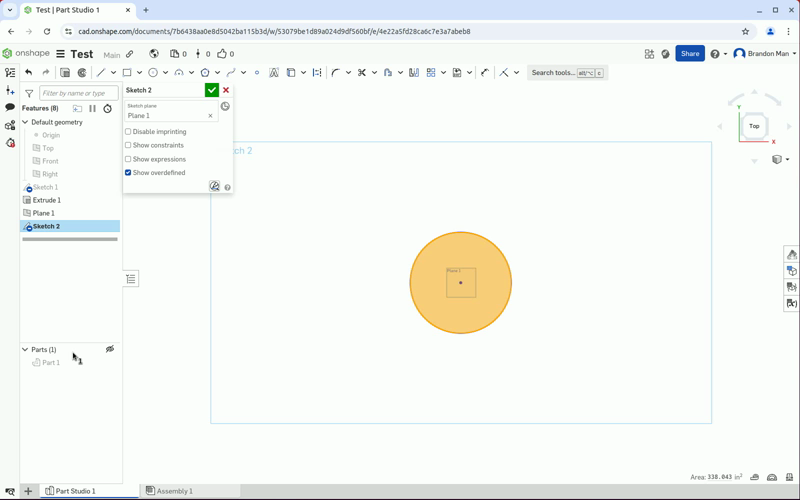
key(shift+y)
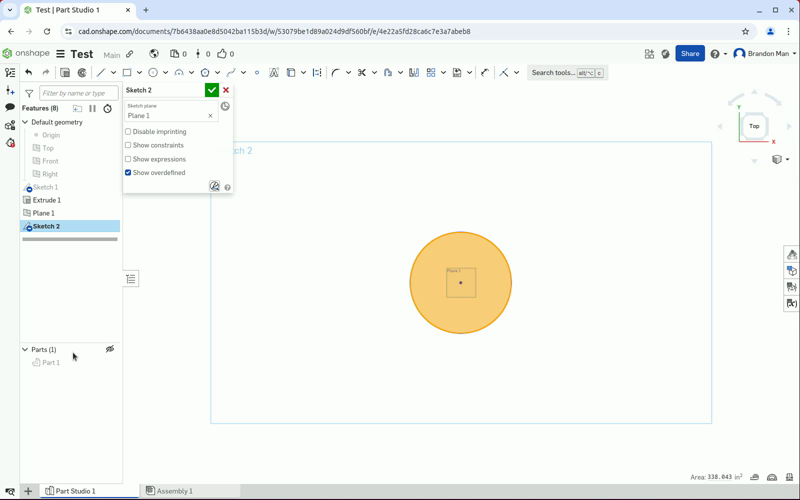
key(shift+e)
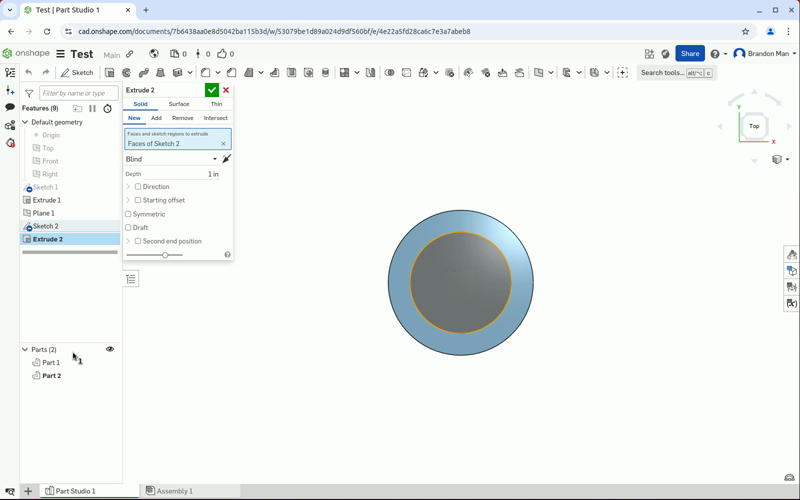
mouse_move(143, 106)
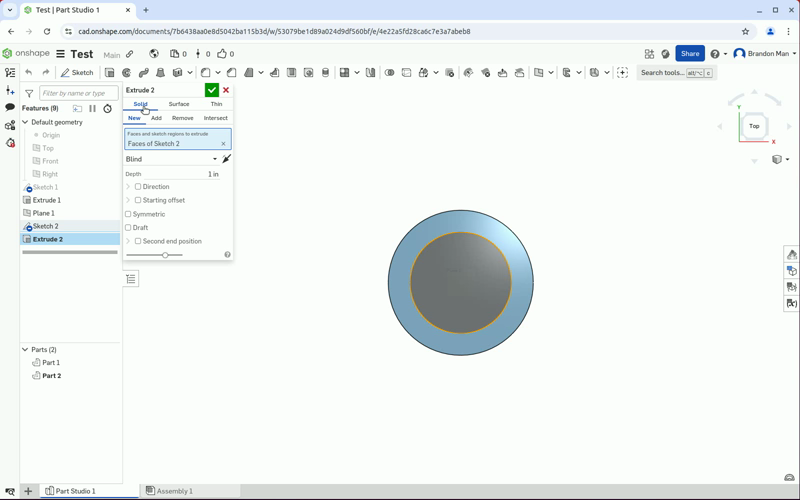
click(143, 106)
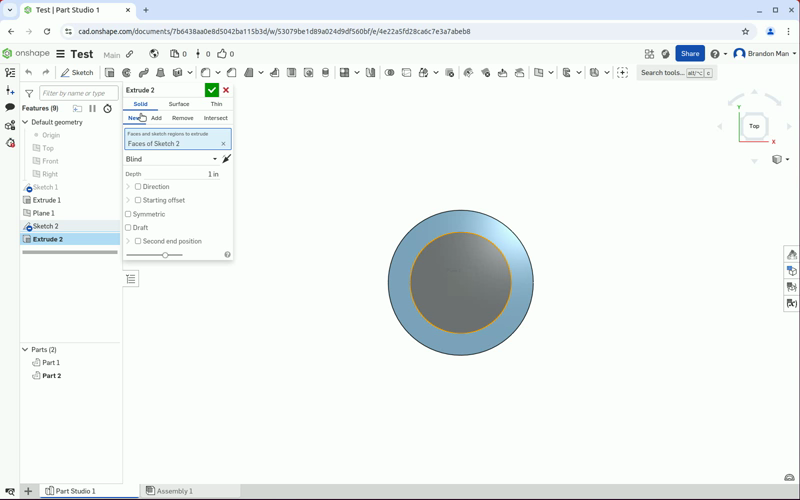
mouse_move(137, 120)
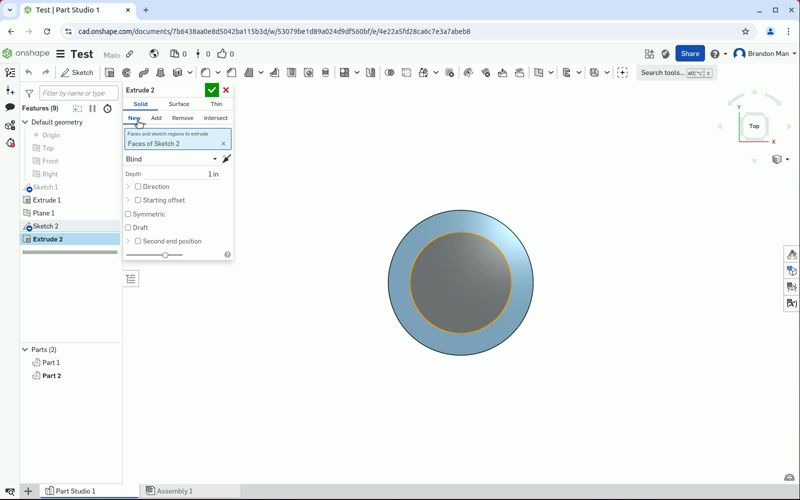
click(137, 120)
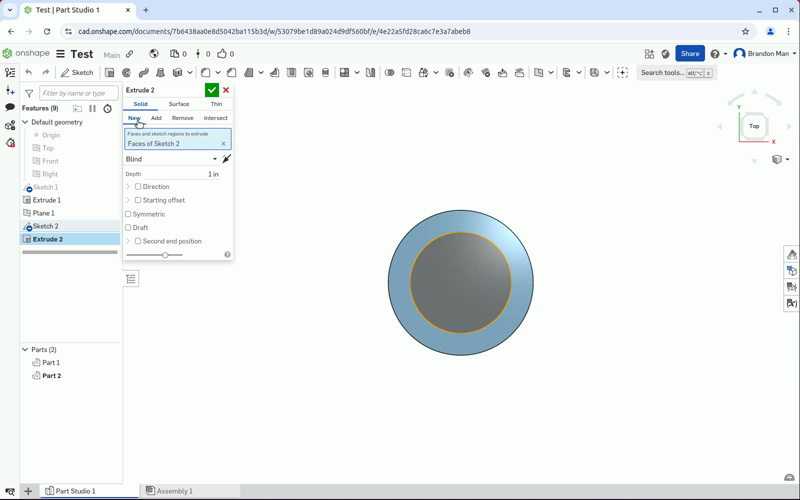
key(tab, 4)
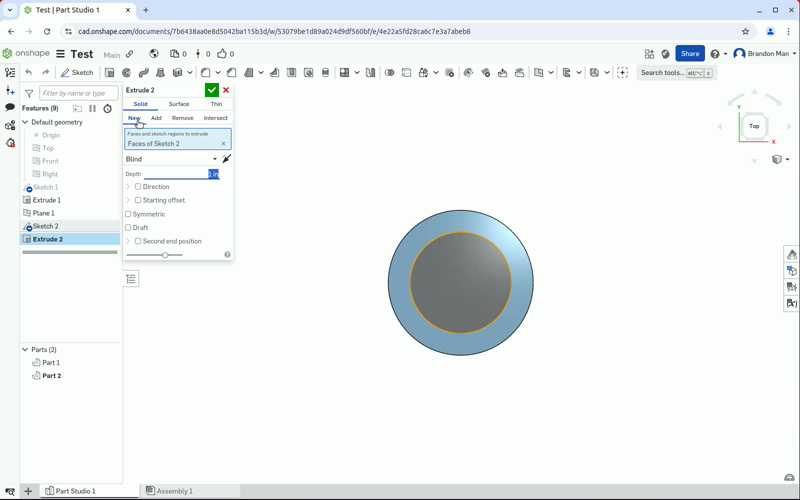
text(11.554)
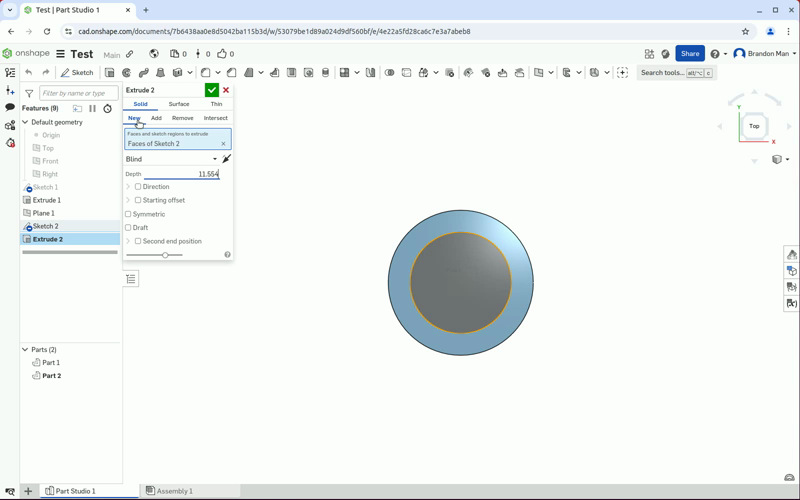
key(enter)
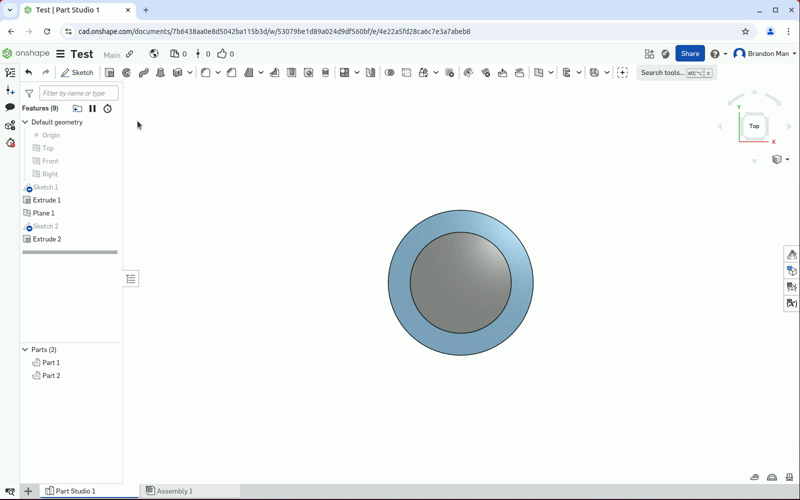
key(shift+h)
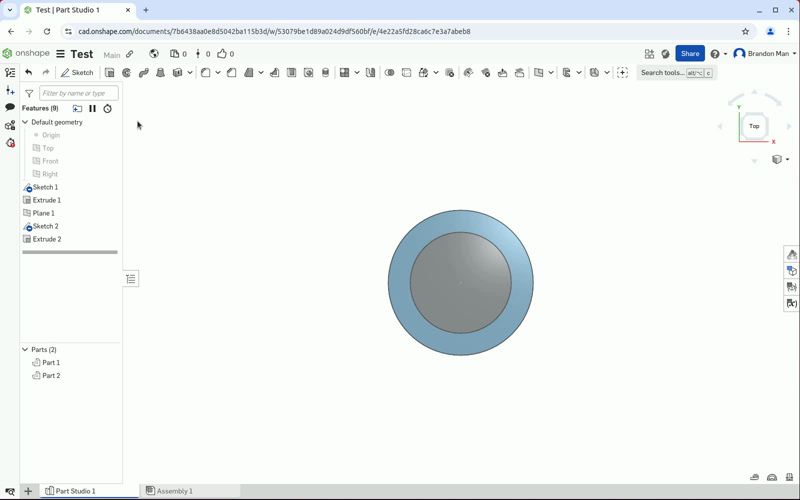
key(shift+h)
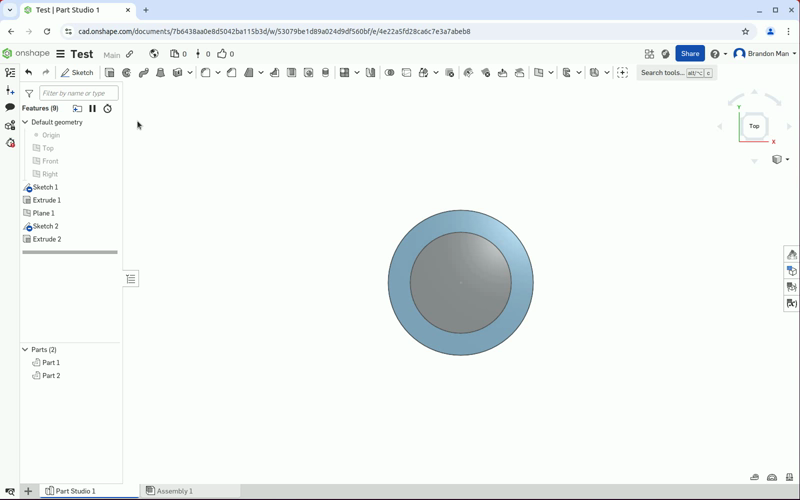
key(shift+7)
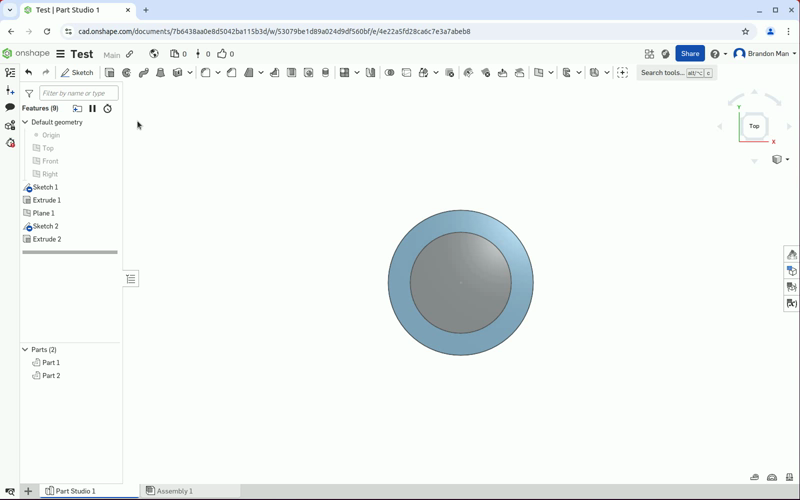
key(up, 3)
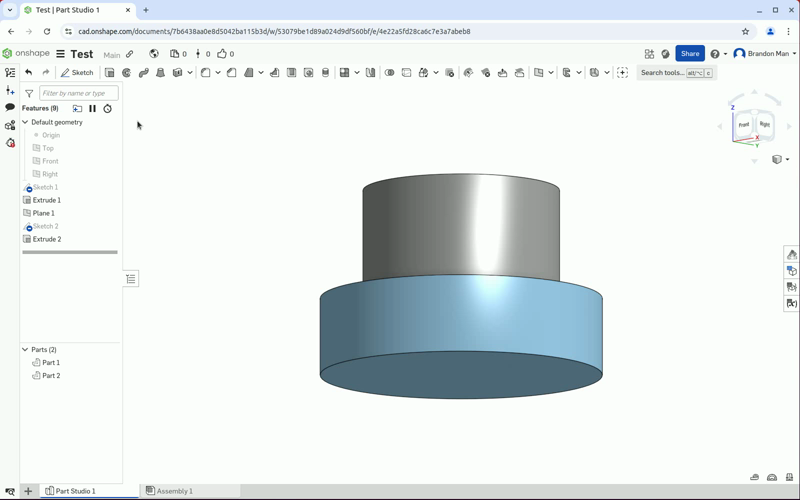
key(left, 3)
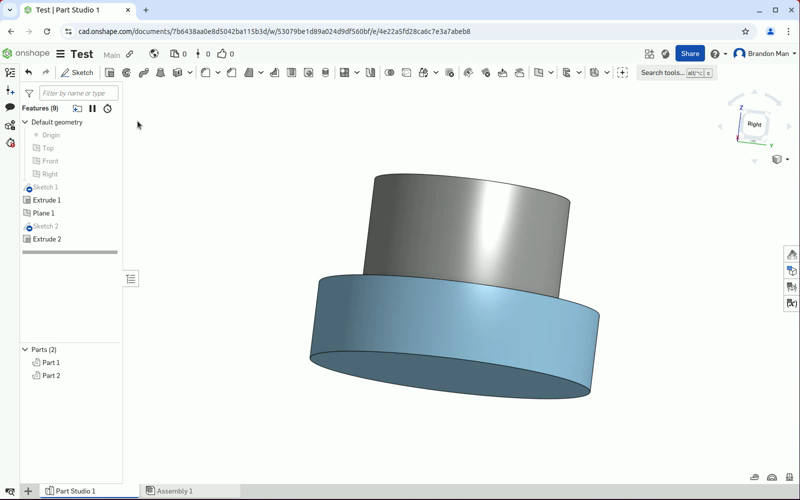
key(right, 3)
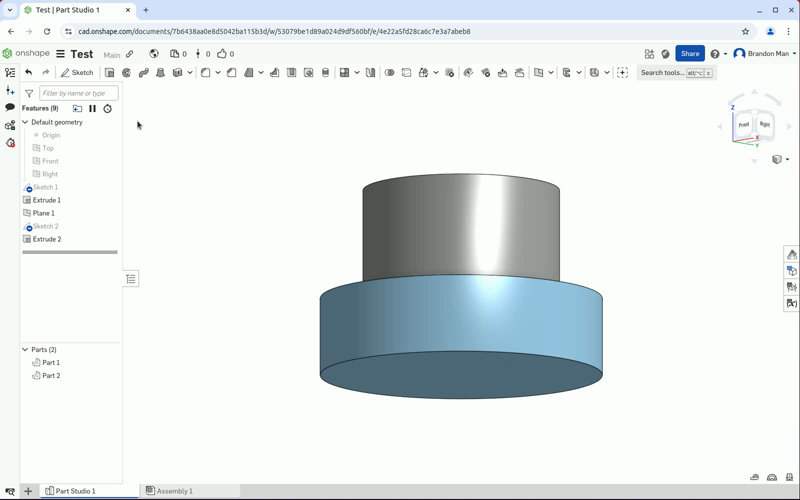
key(down, 3)
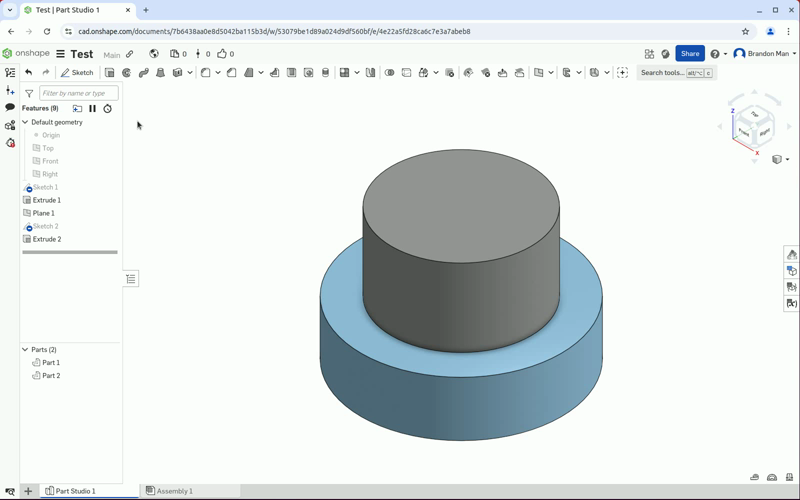
mouse_move(73, 189)
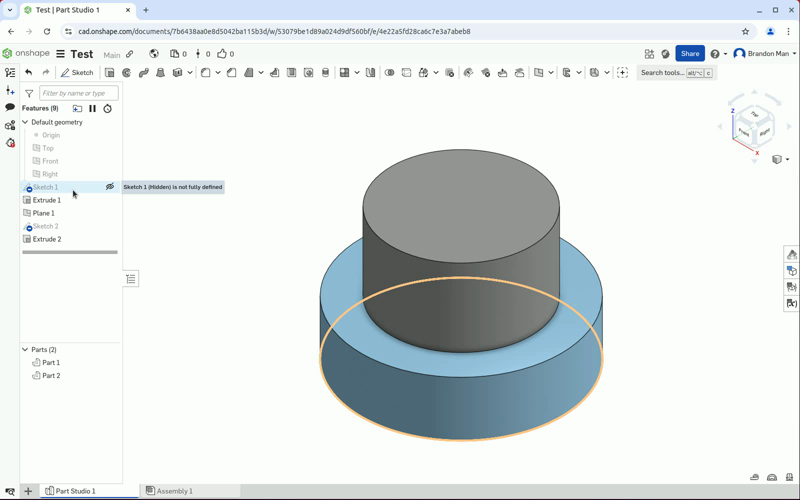
click(73, 189)